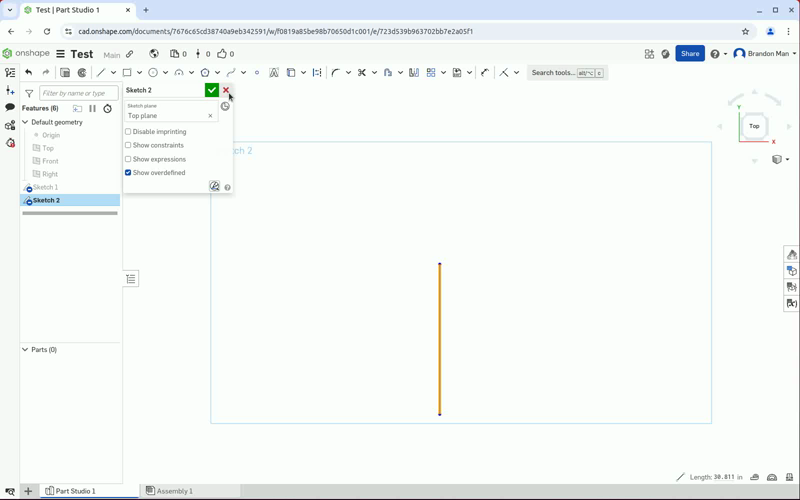
key(shift+h)
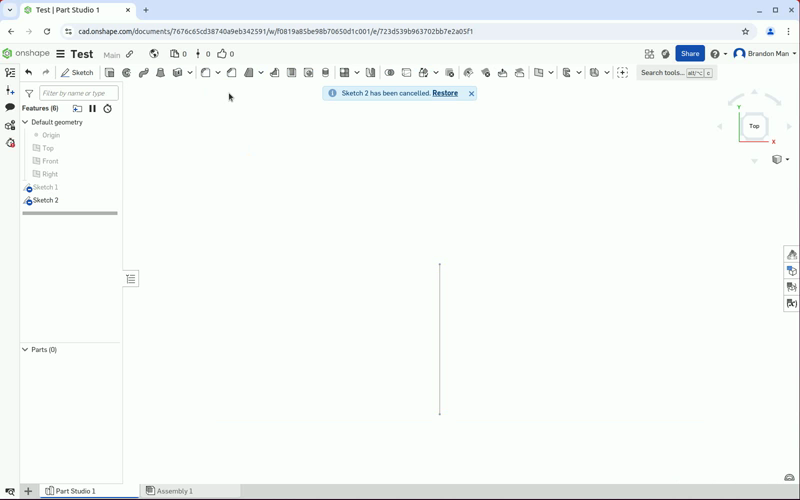
key(shift+s)
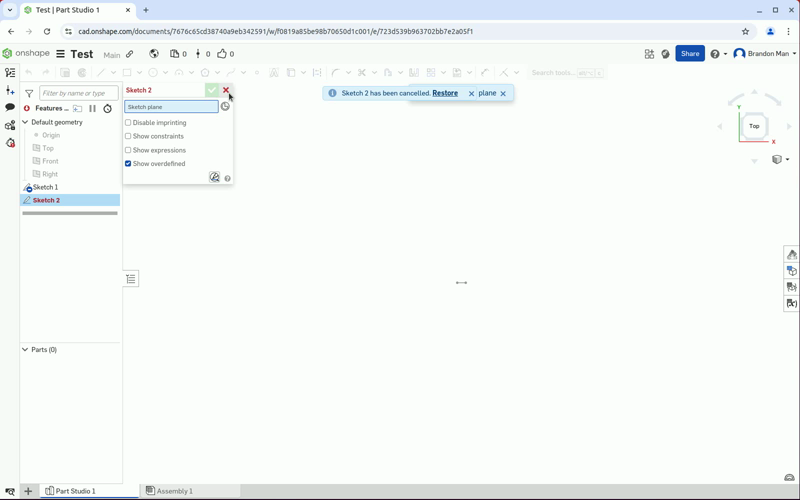
mouse_move(73, 150)
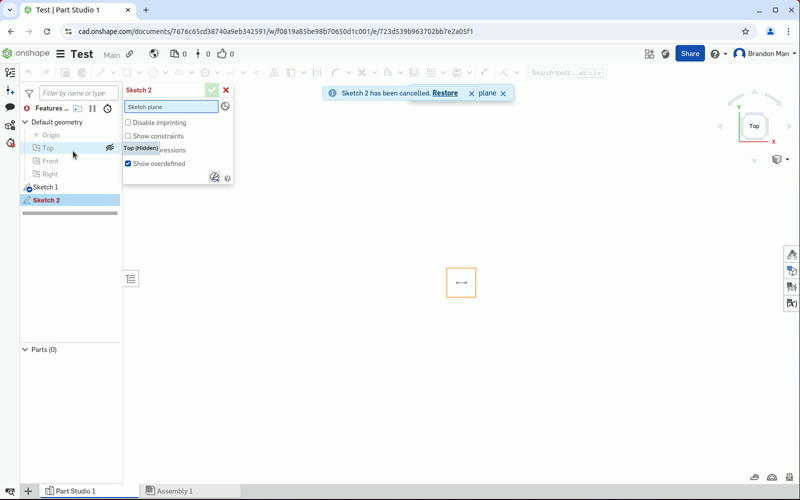
click(73, 150)
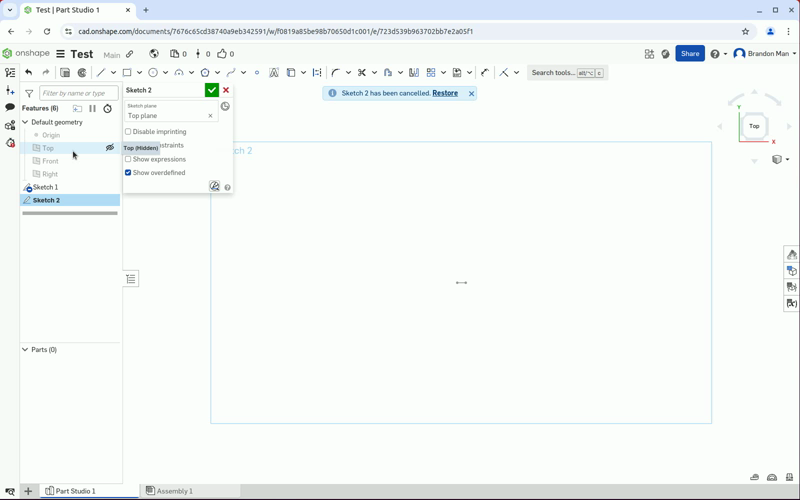
mouse_move(73, 352)
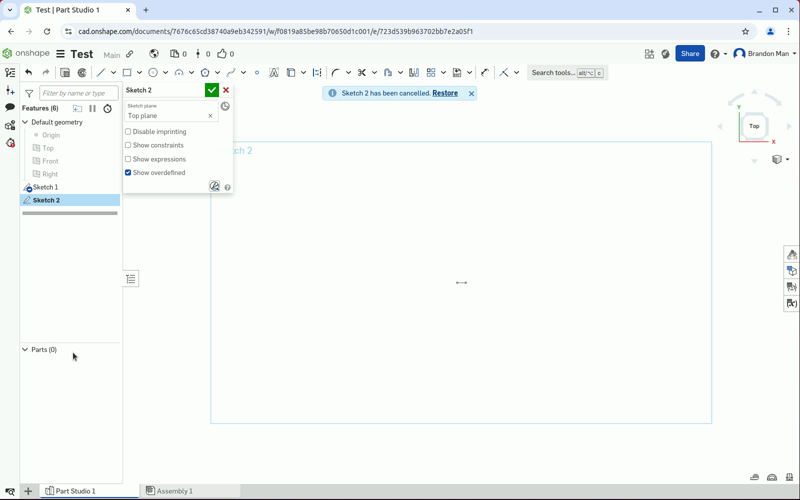
key(y)
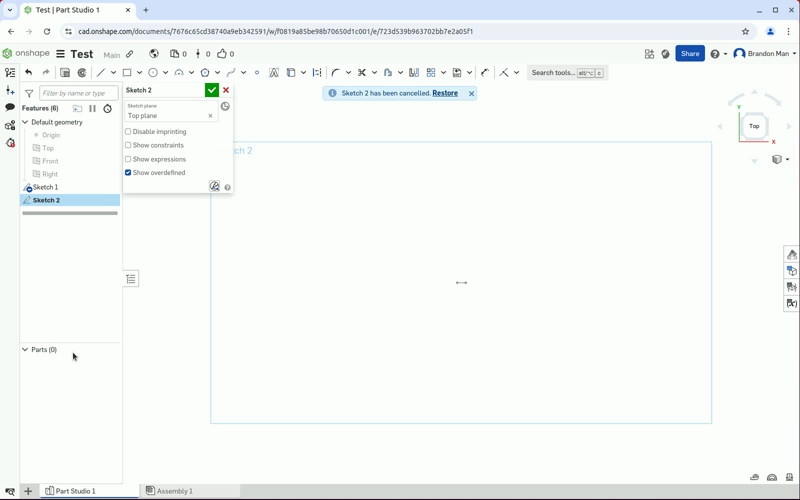
key(c)
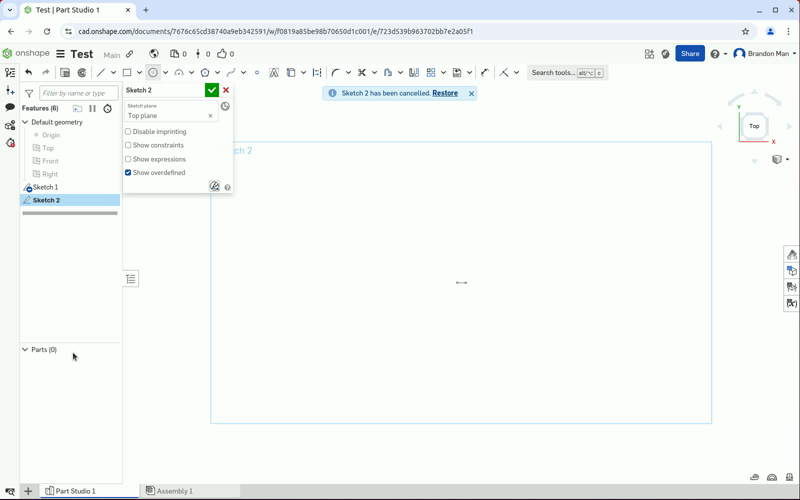
key_down(shift)
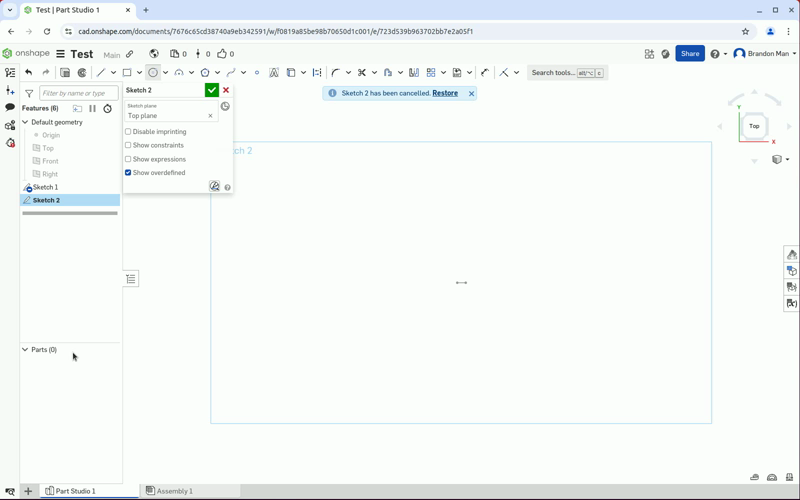
mouse_move(461, 282)
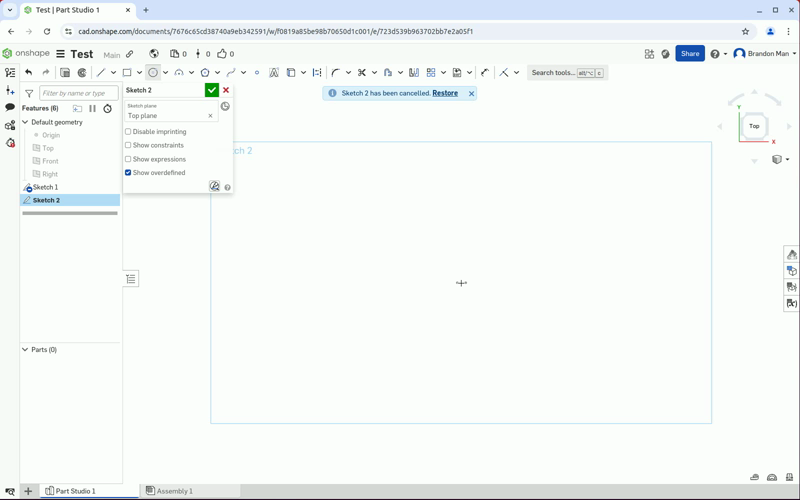
click(461, 282)
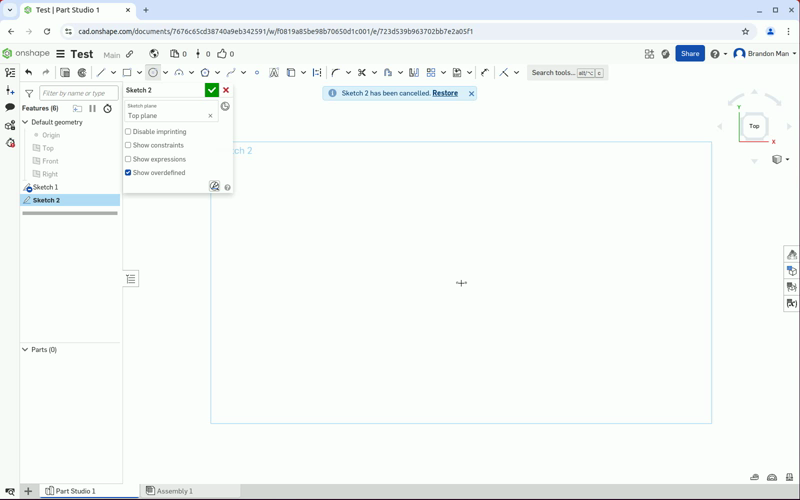
key_up(shift)
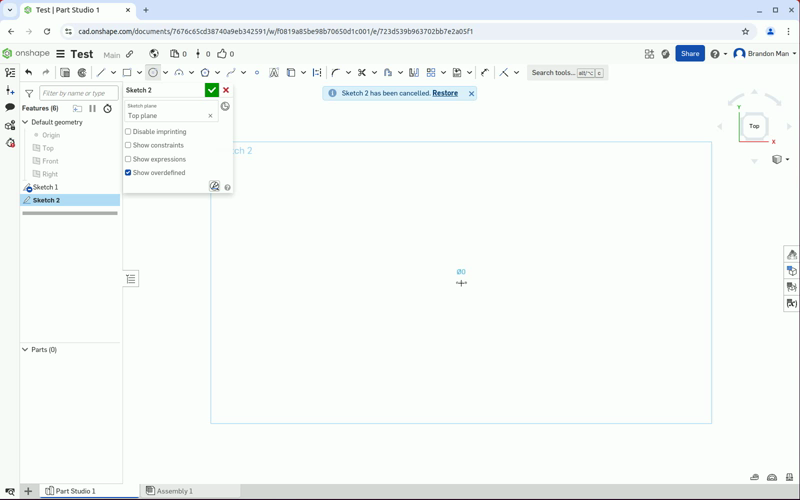
mouse_move(574, 282)
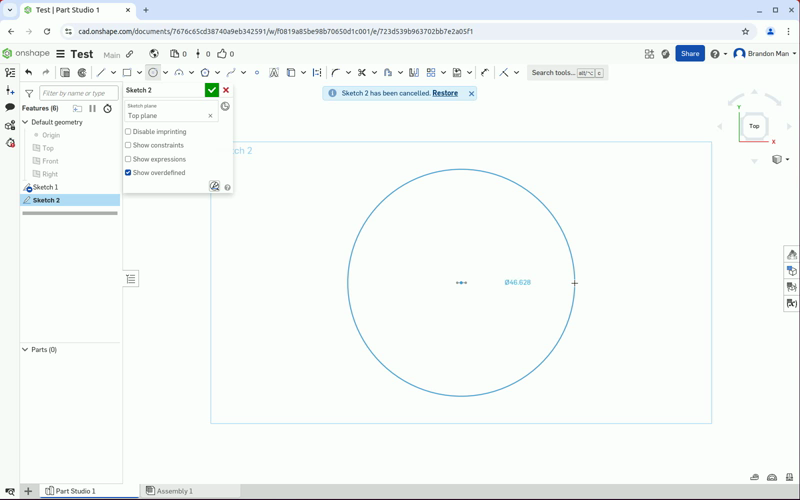
click(574, 282)
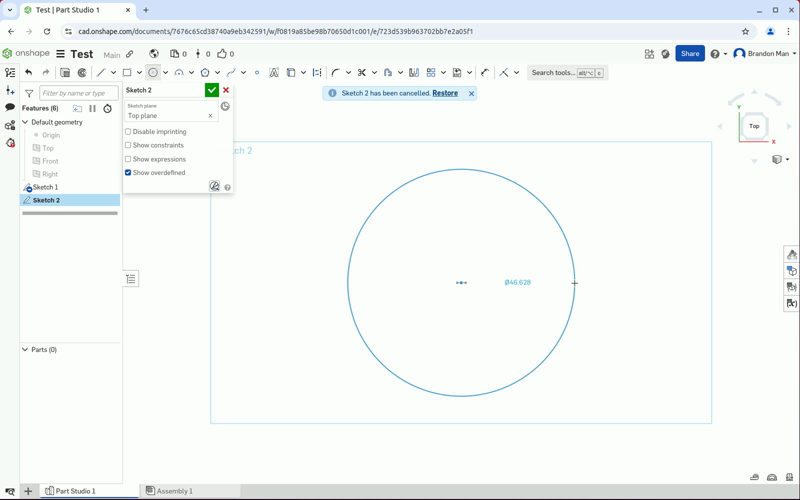
key(esc)
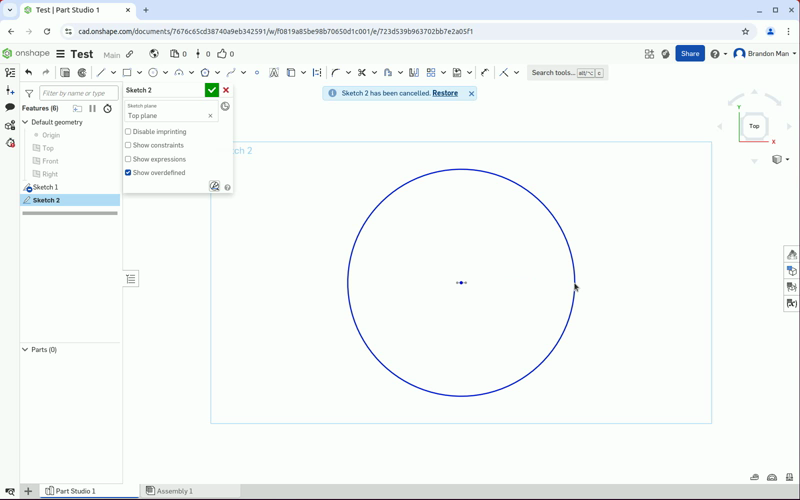
mouse_move(534, 321)
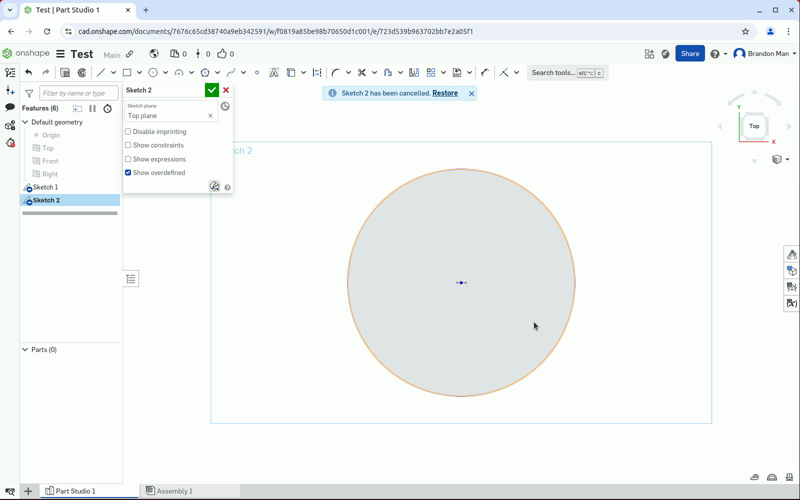
click(534, 321)
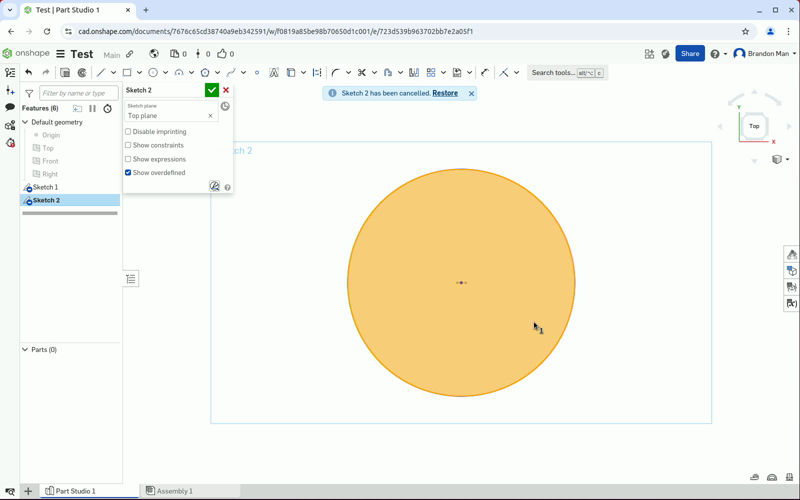
mouse_move(73, 352)
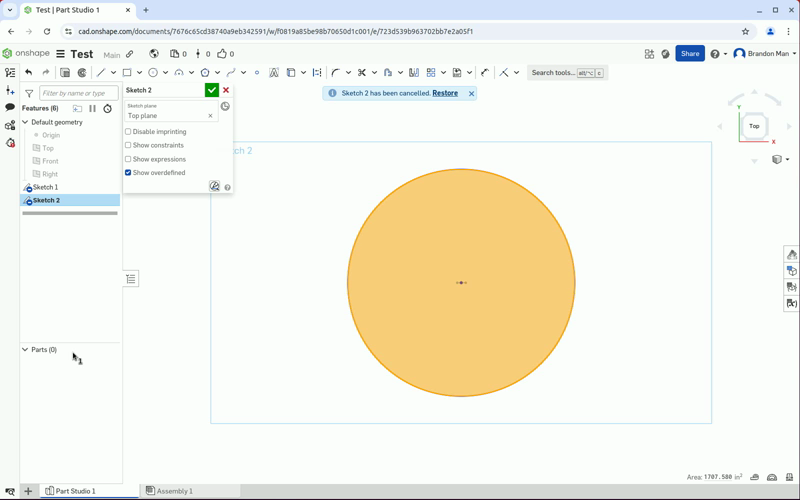
key(shift+y)
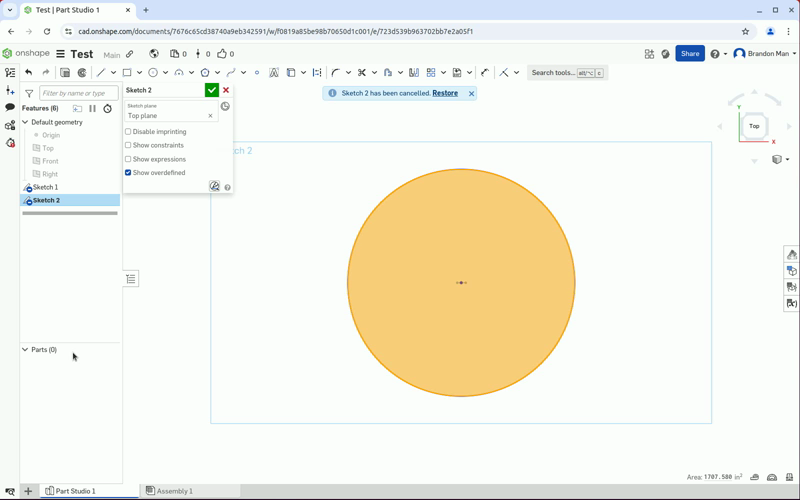
key(shift+e)
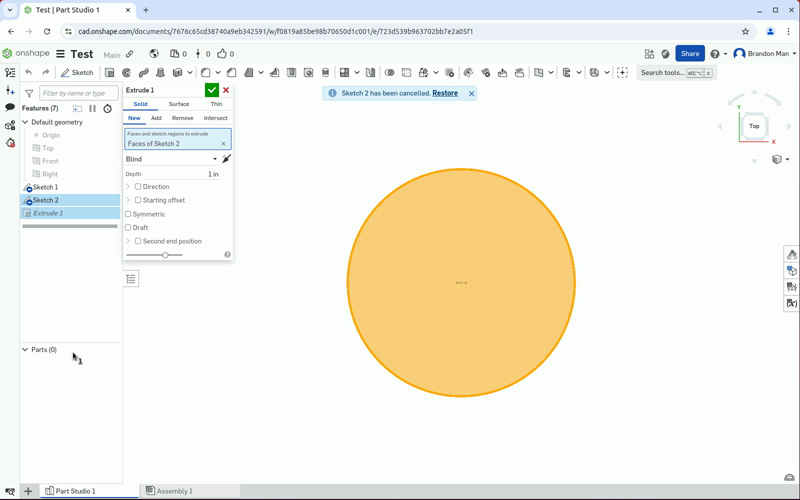
mouse_move(143, 106)
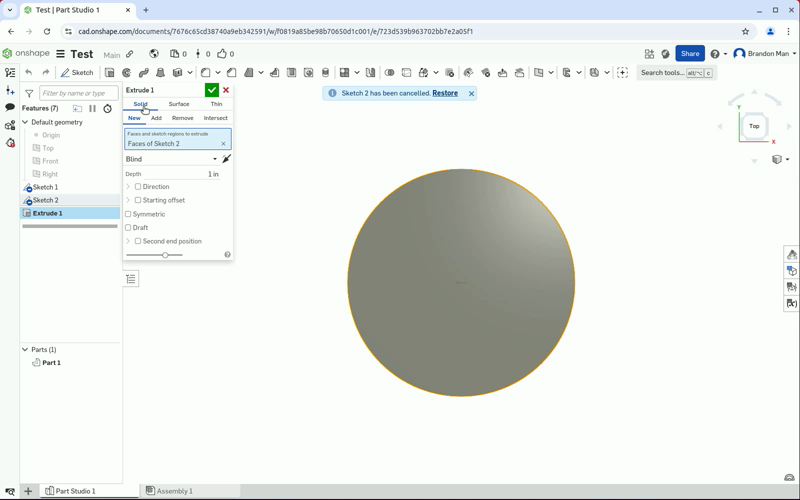
click(143, 106)
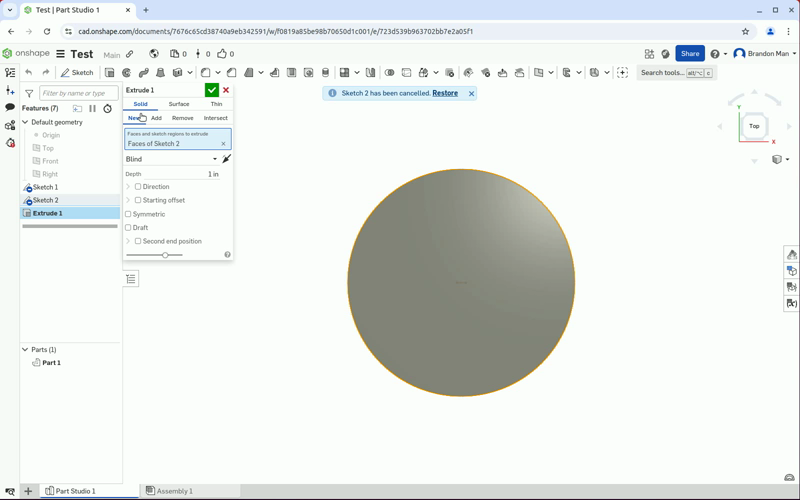
mouse_move(137, 120)
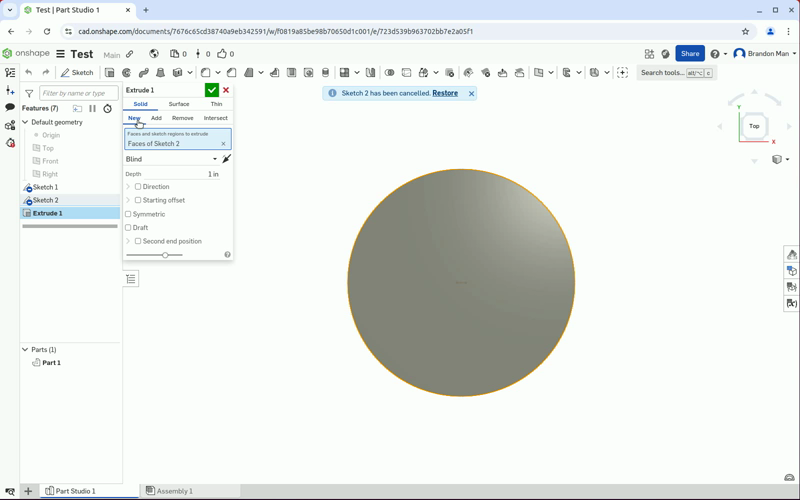
click(137, 120)
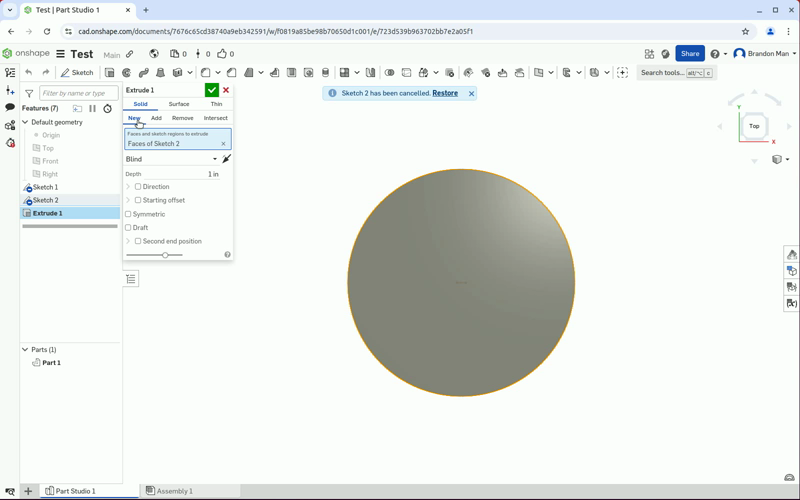
key(tab, 4)
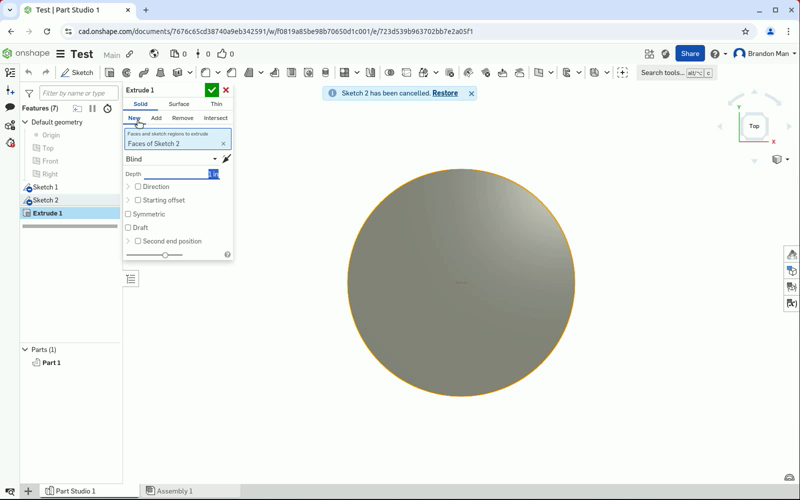
text(7.221)
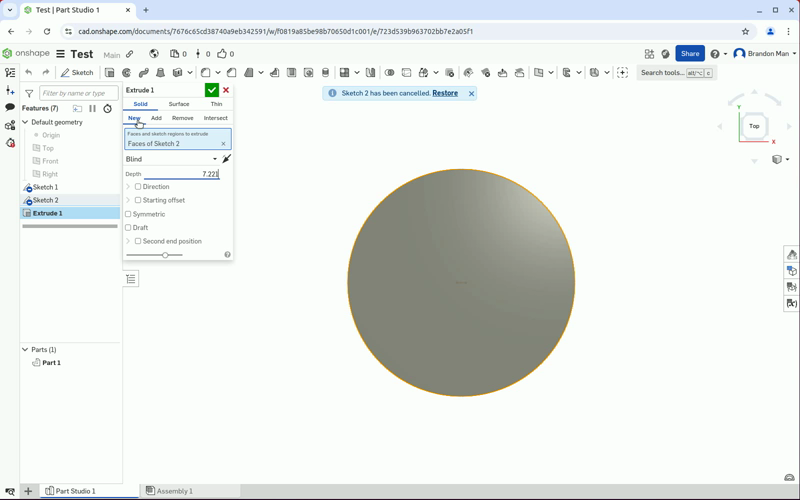
key(enter)
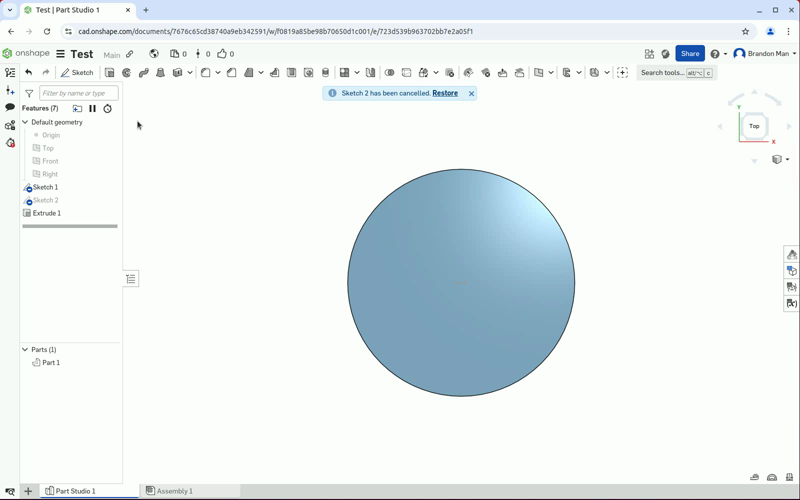
key(shift+h)
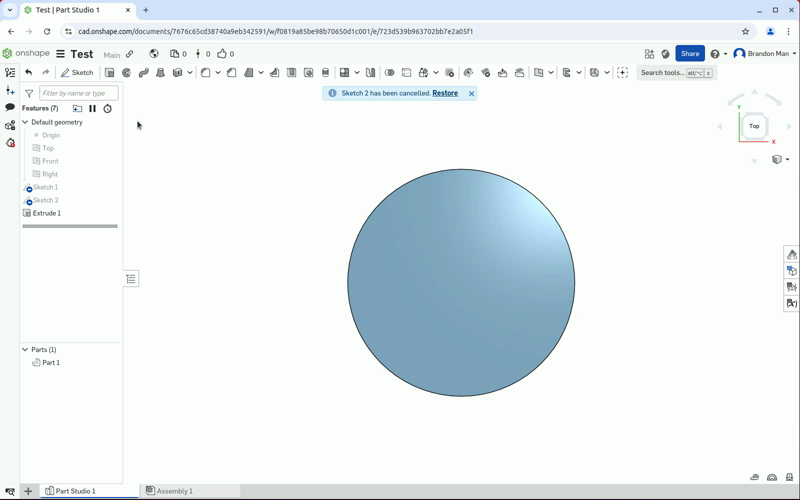
key(shift+h)
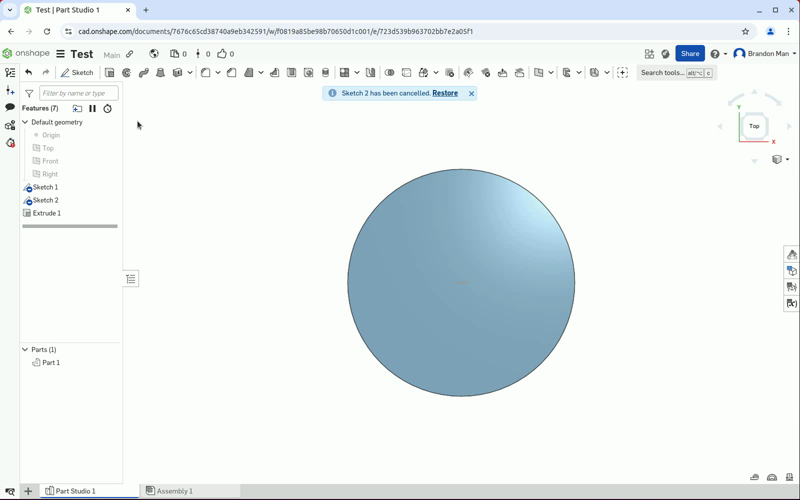
mouse_move(73, 189)
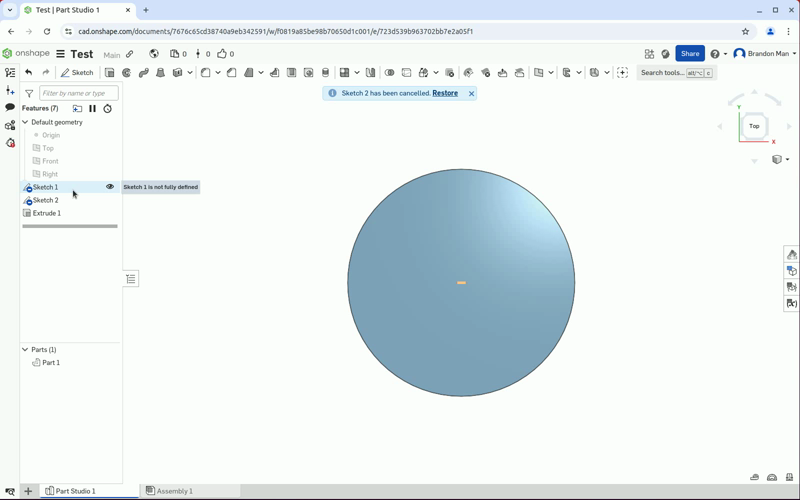
click(73, 189)
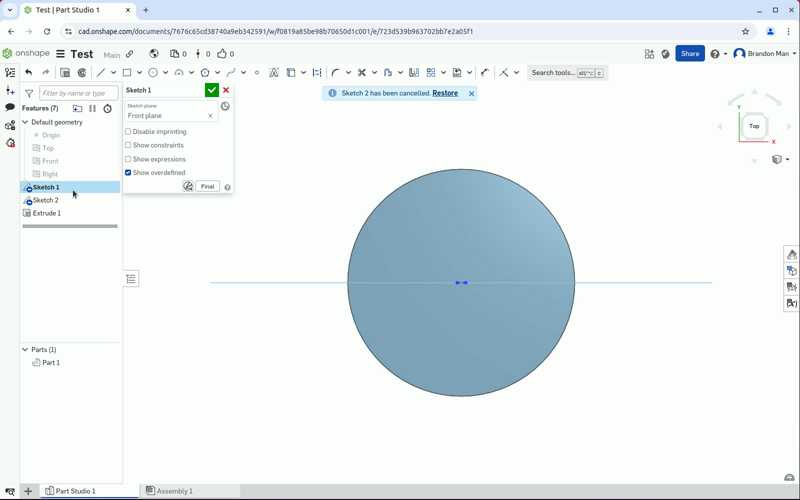
mouse_move(229, 92)
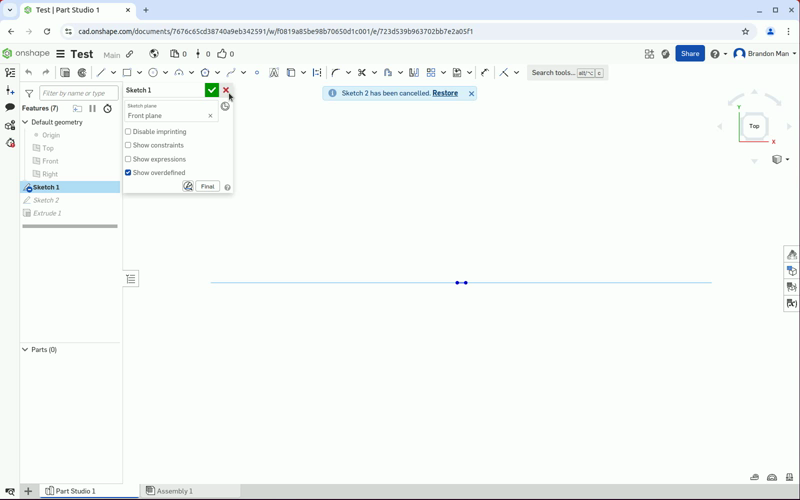
click(229, 92)
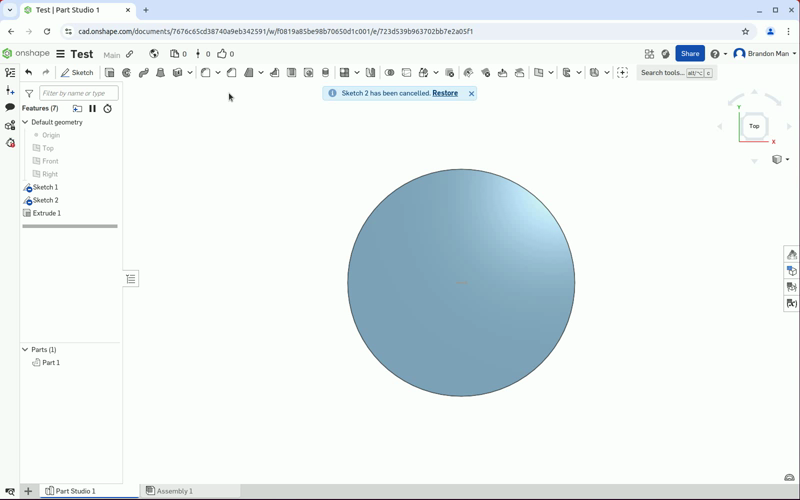
mouse_move(541, 75)
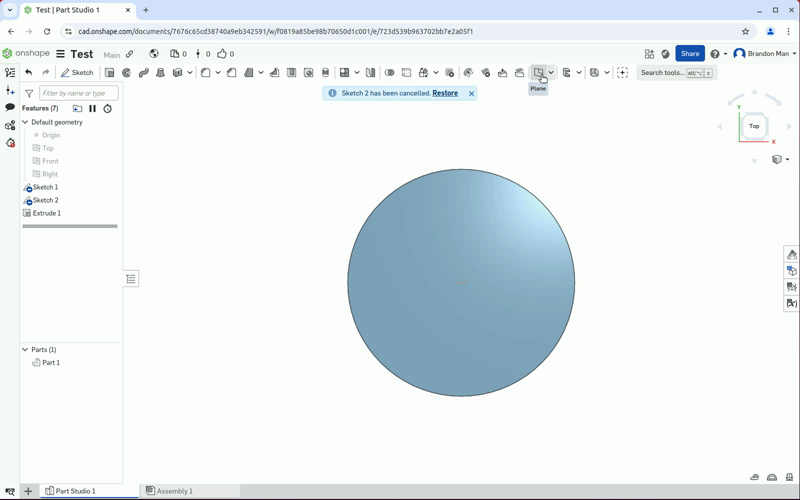
click(541, 75)
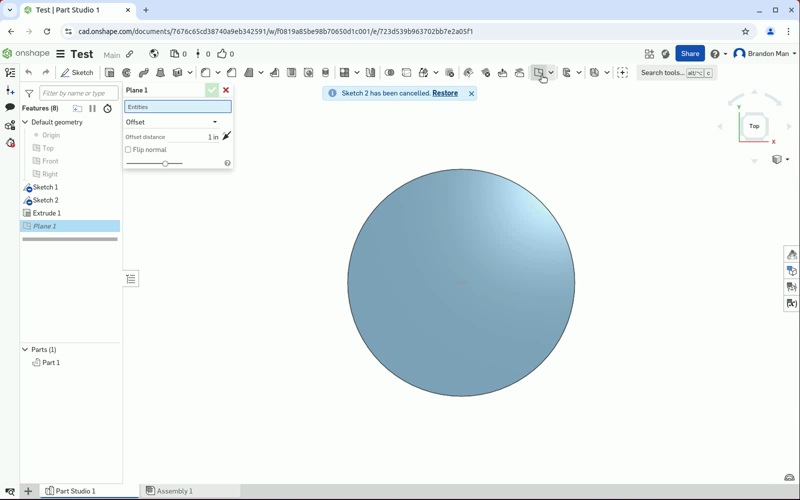
mouse_move(73, 150)
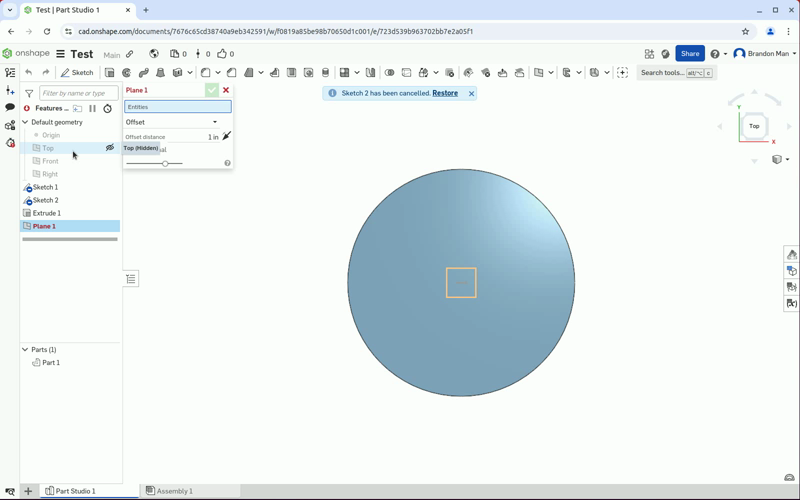
click(73, 150)
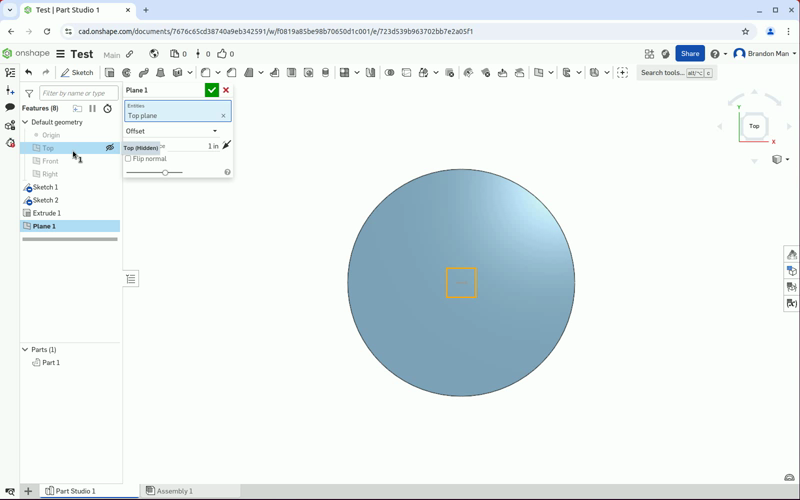
key(tab, 2)
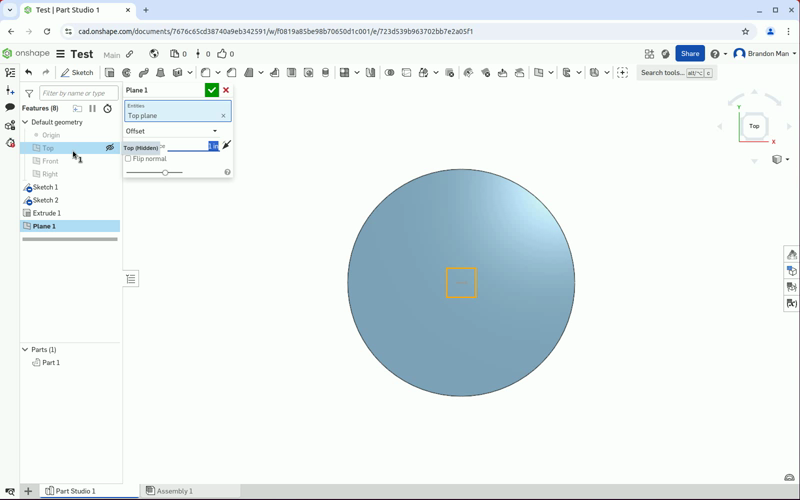
text(7.21)
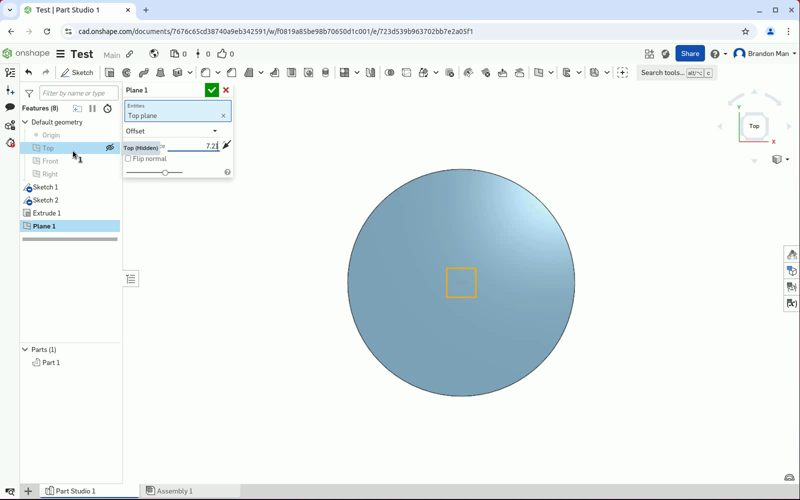
key(enter, 2)
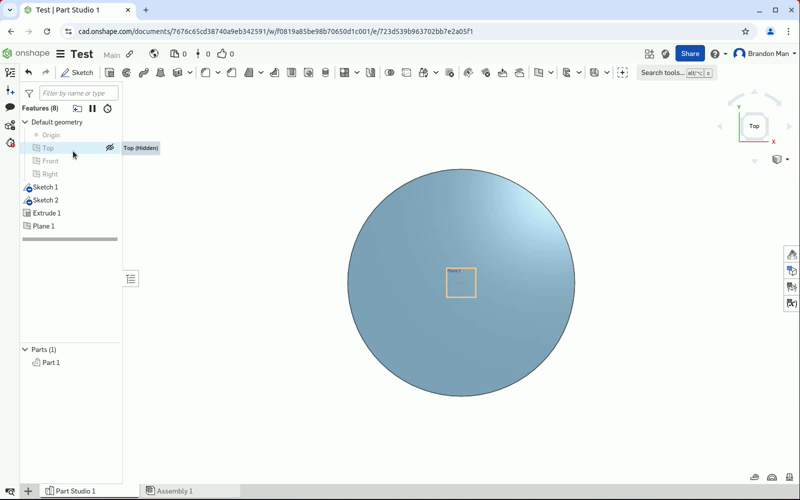
key(shift+s)
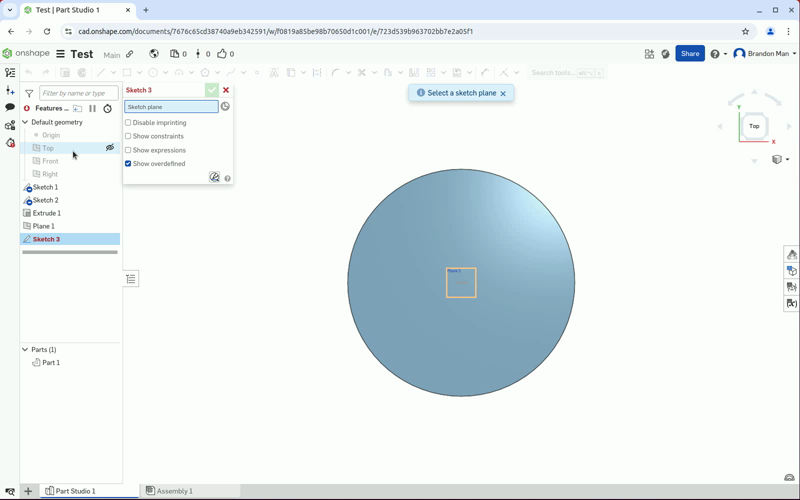
mouse_move(73, 228)
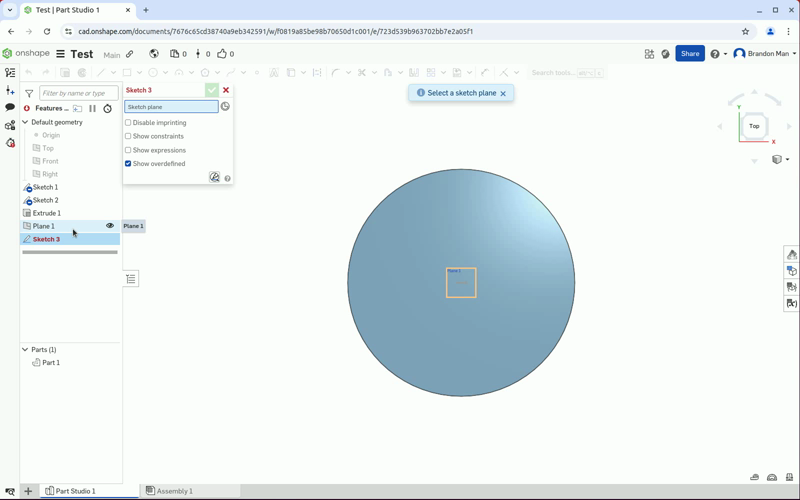
click(73, 228)
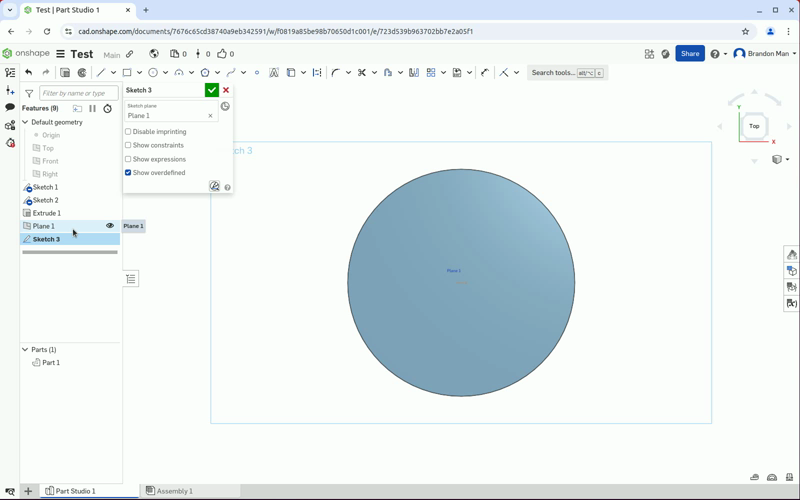
mouse_move(73, 352)
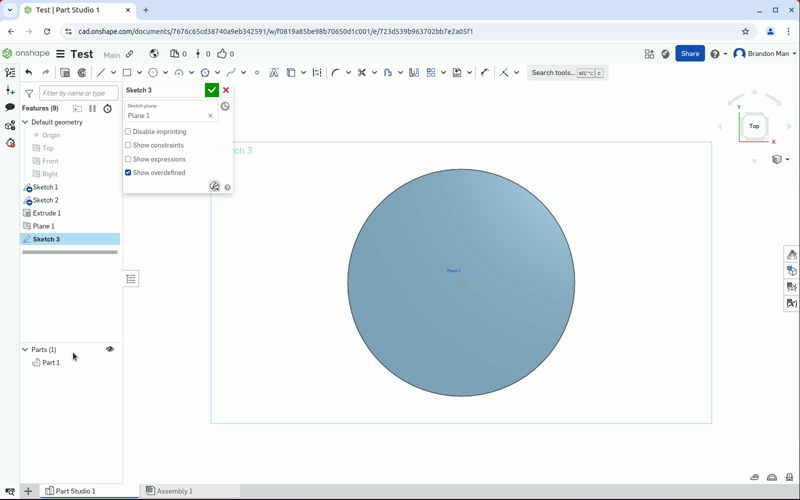
key(y)
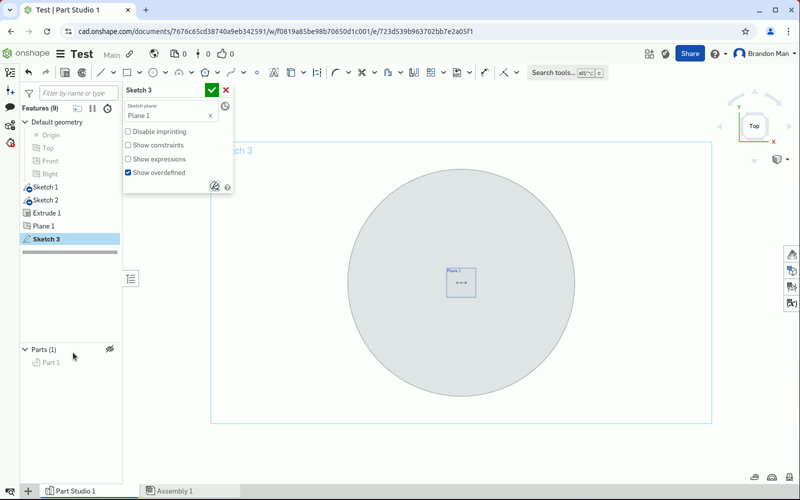
key(c)
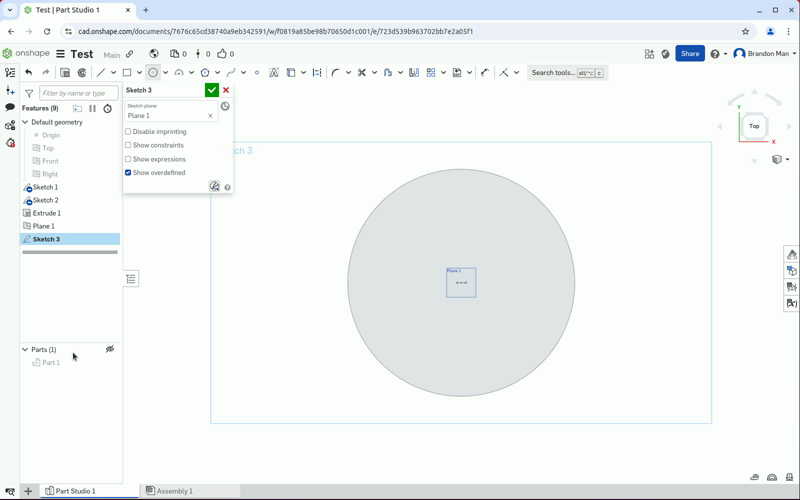
key_down(shift)
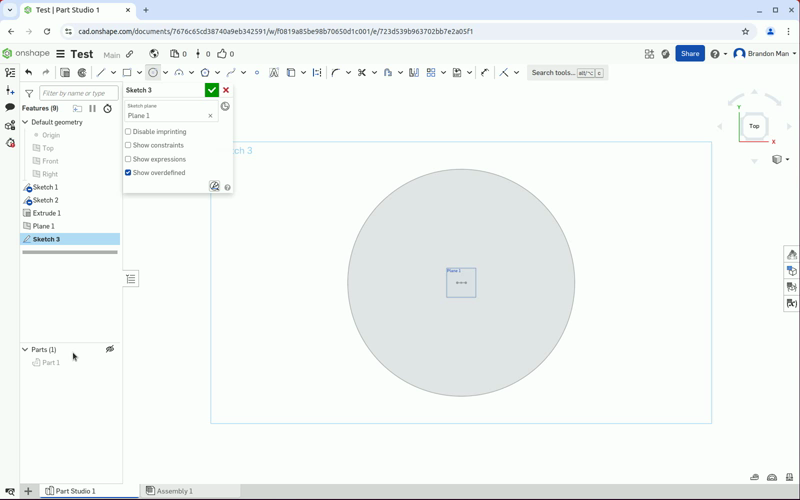
mouse_move(461, 282)
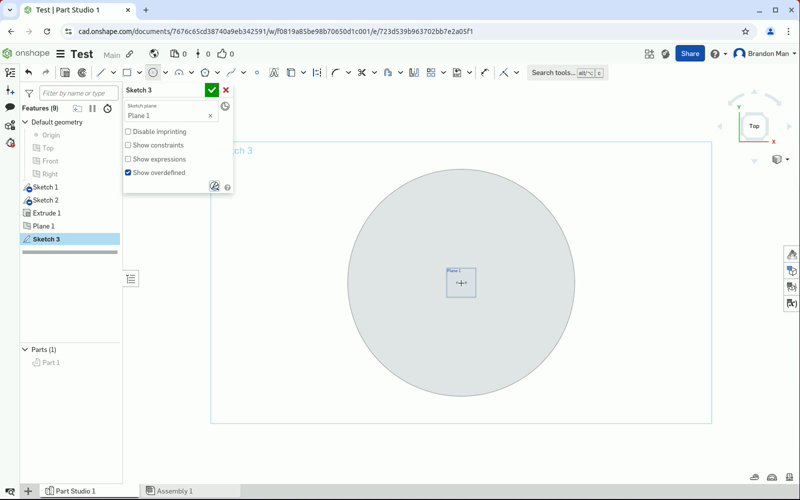
click(461, 282)
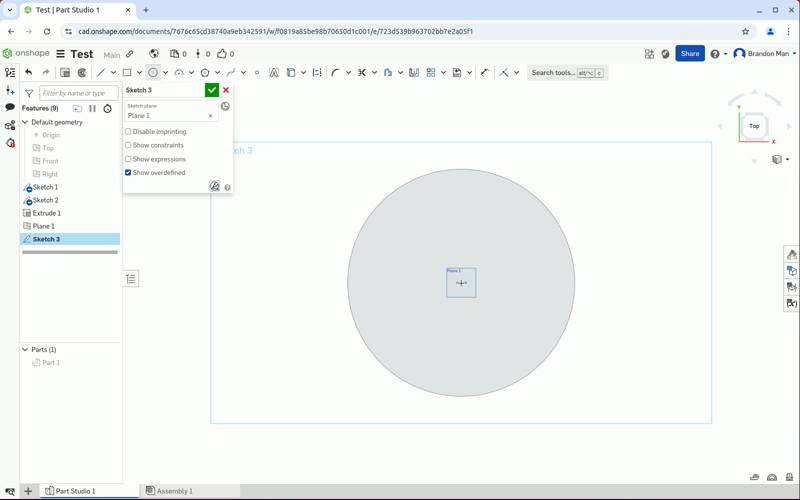
key_up(shift)
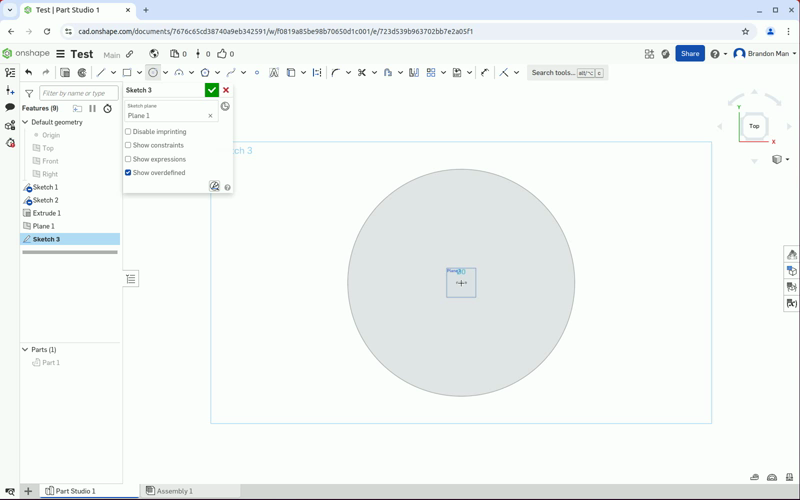
mouse_move(557, 282)
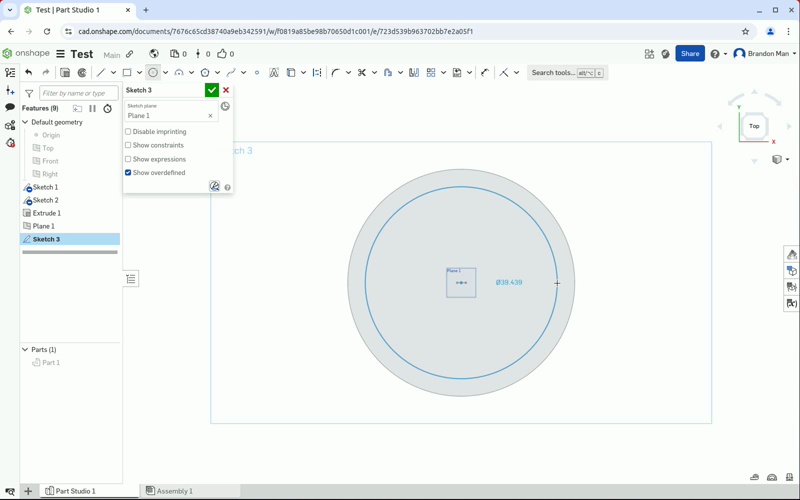
click(557, 282)
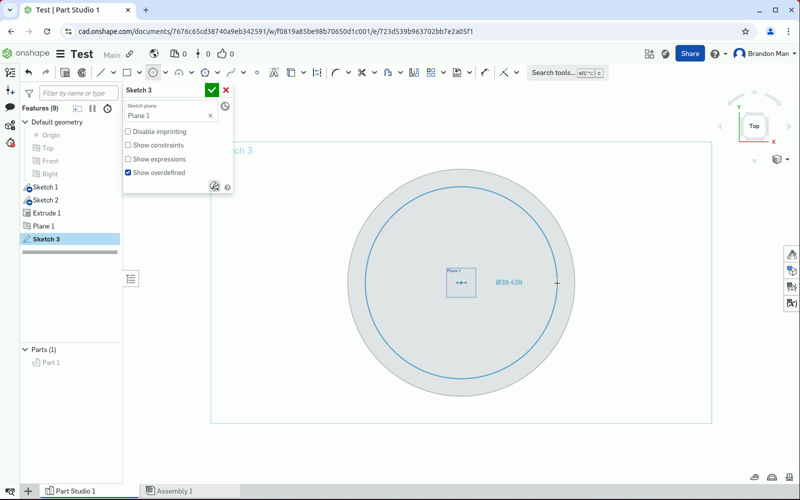
key(esc)
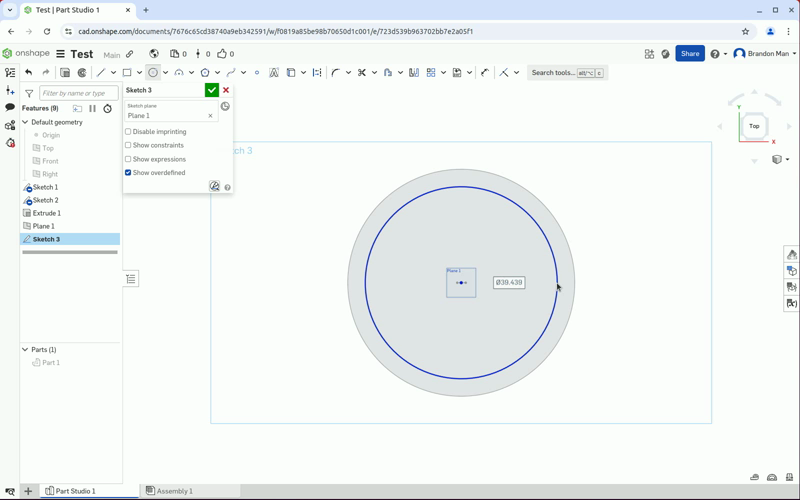
mouse_move(464, 265)
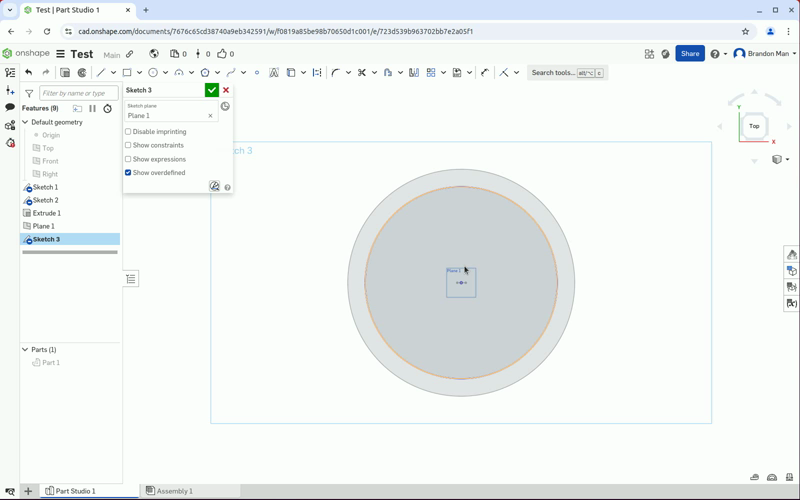
click(464, 265)
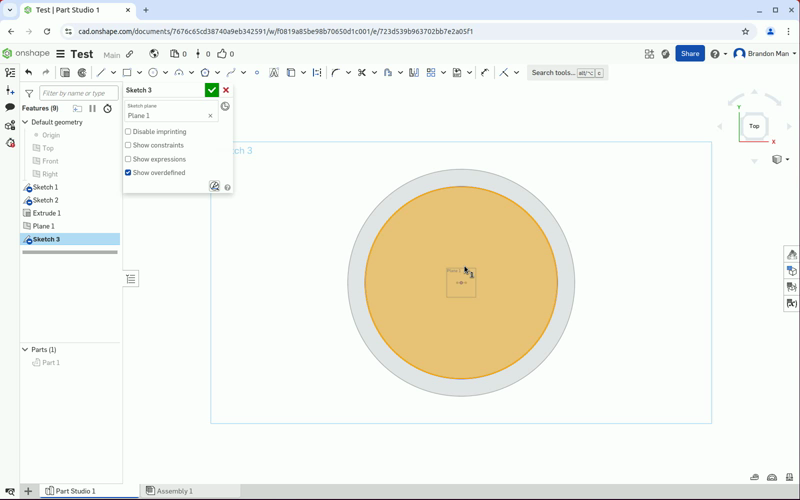
mouse_move(73, 352)
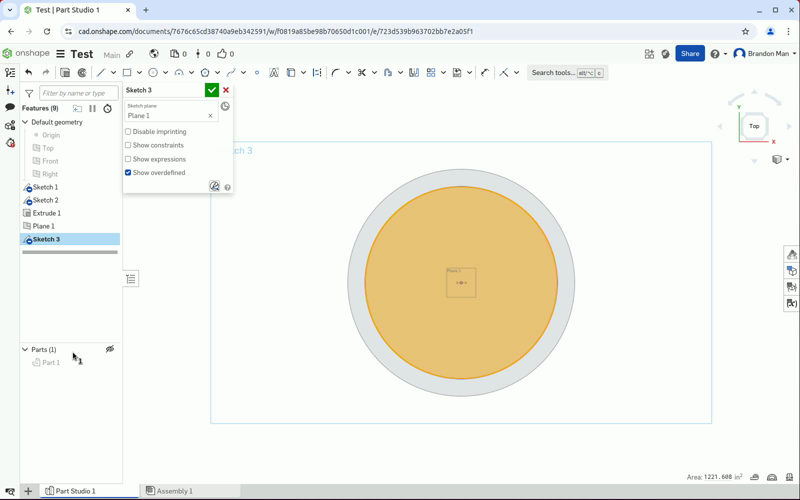
key(shift+y)
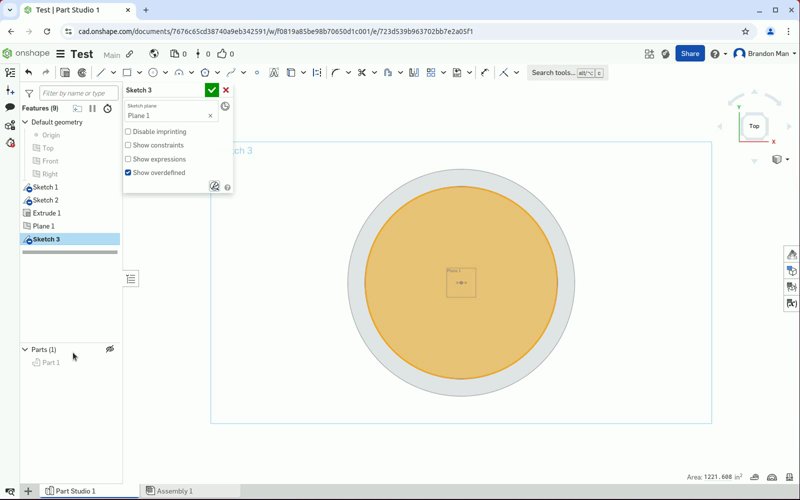
key(shift+e)
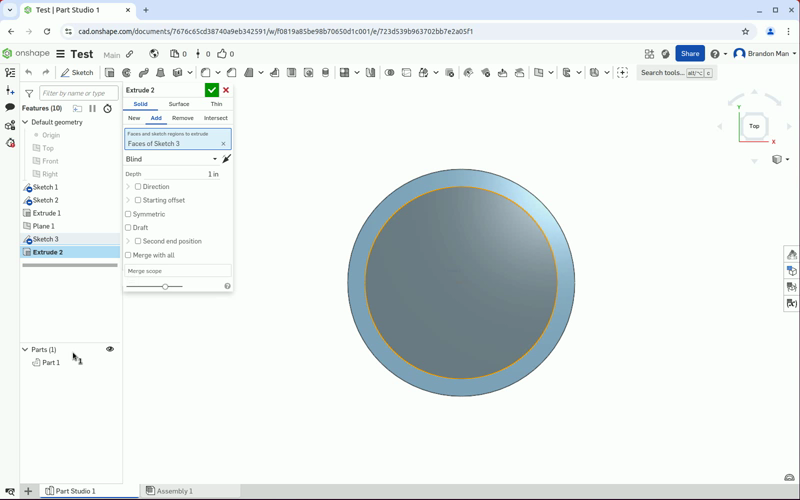
mouse_move(143, 106)
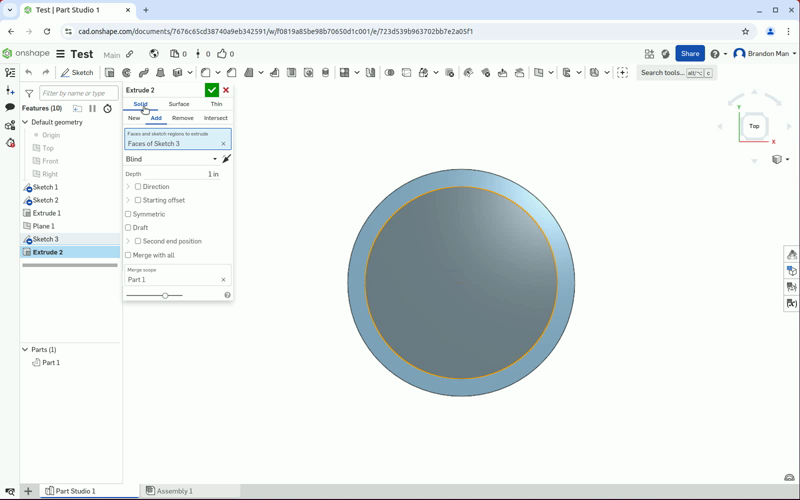
click(143, 106)
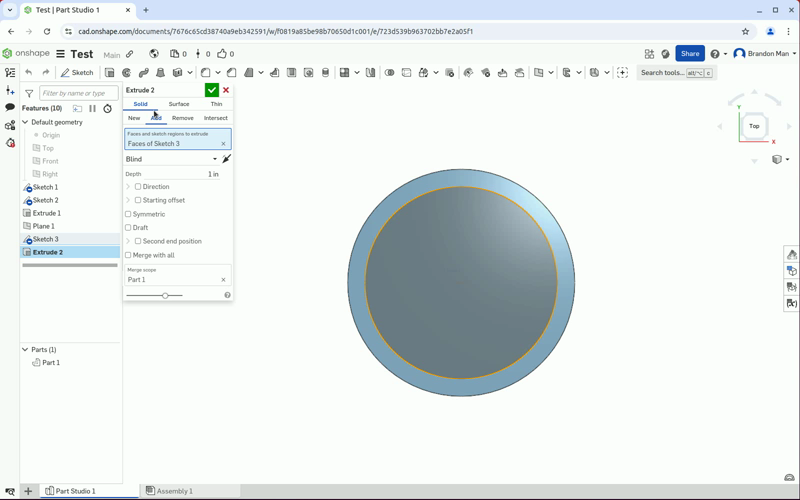
mouse_move(186, 120)
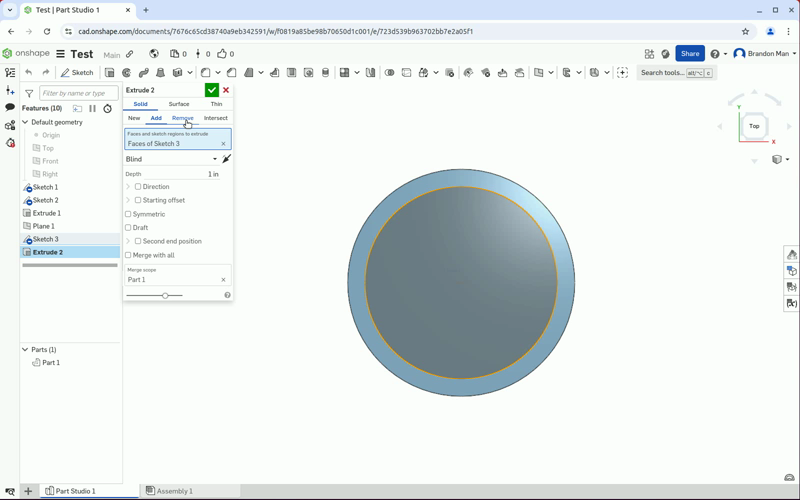
click(186, 120)
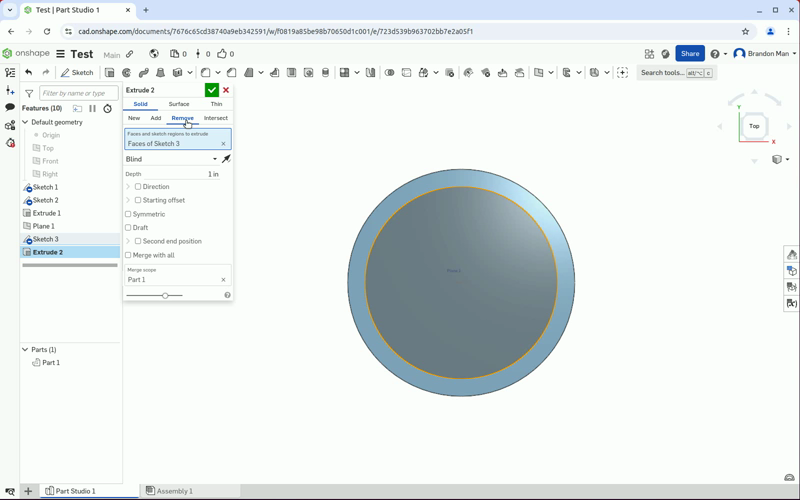
key(tab, 4)
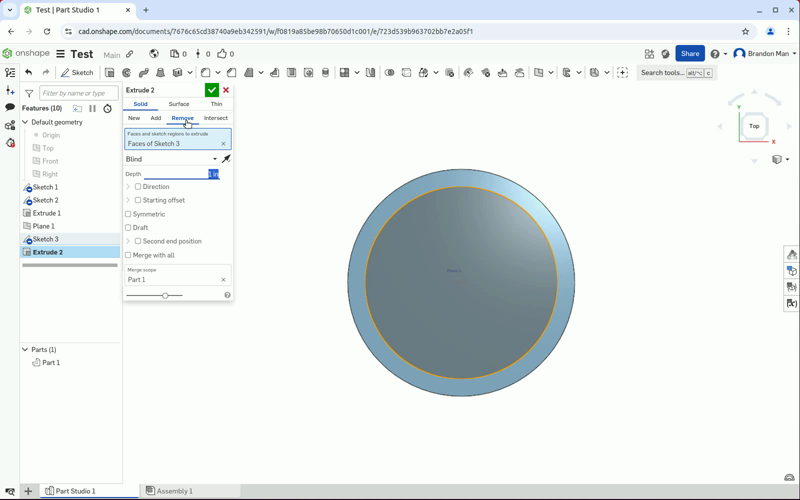
text(4.574)
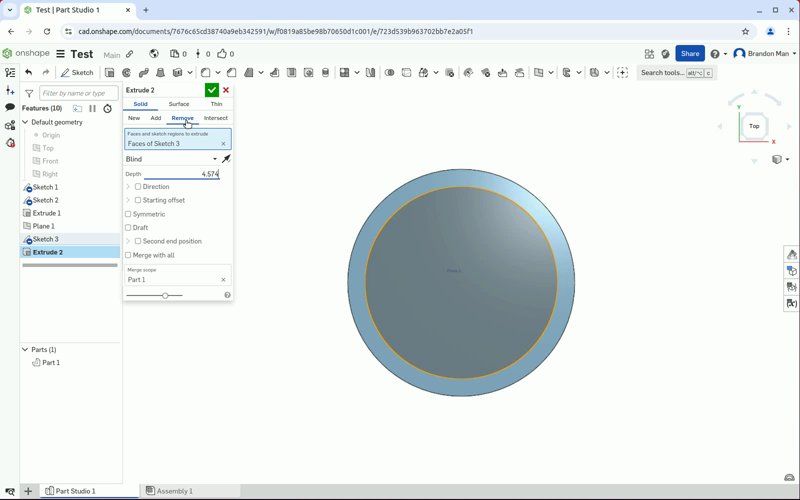
key(tab, 6)
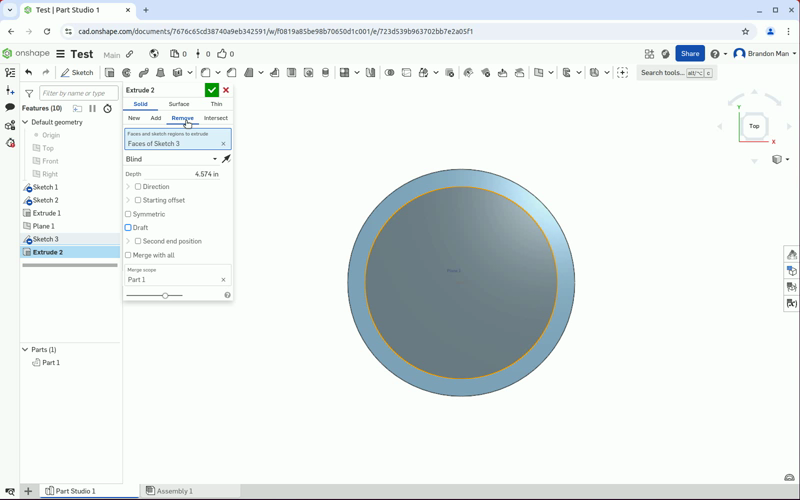
key(space)
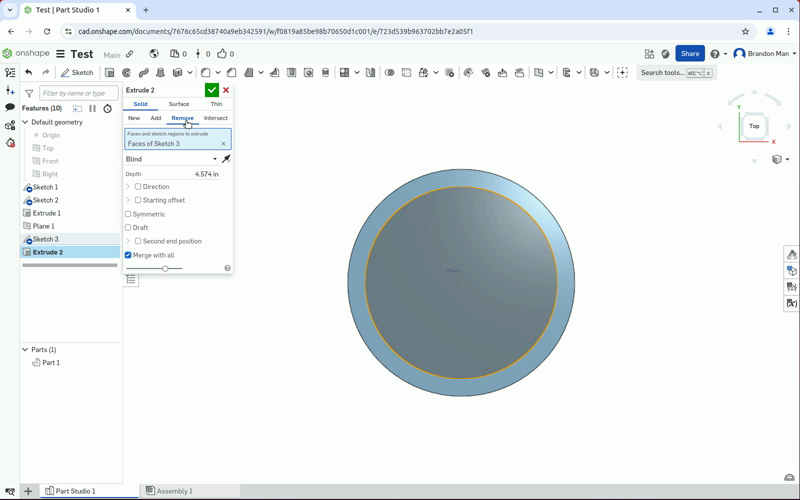
key(enter)
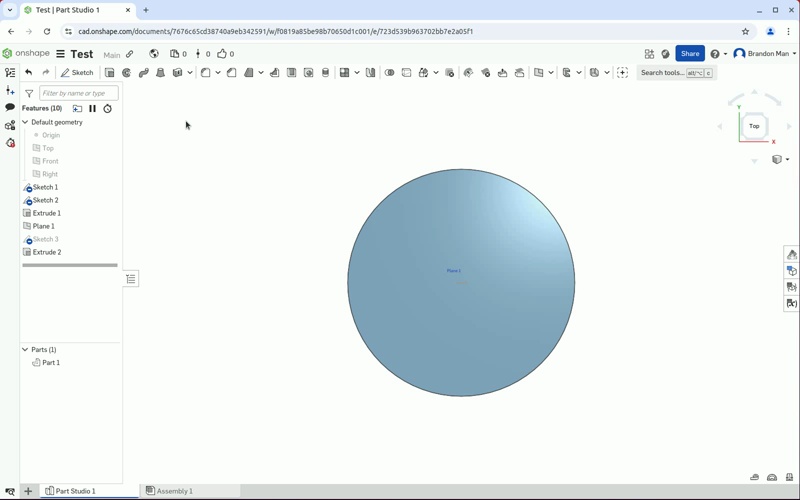
key(shift+h)
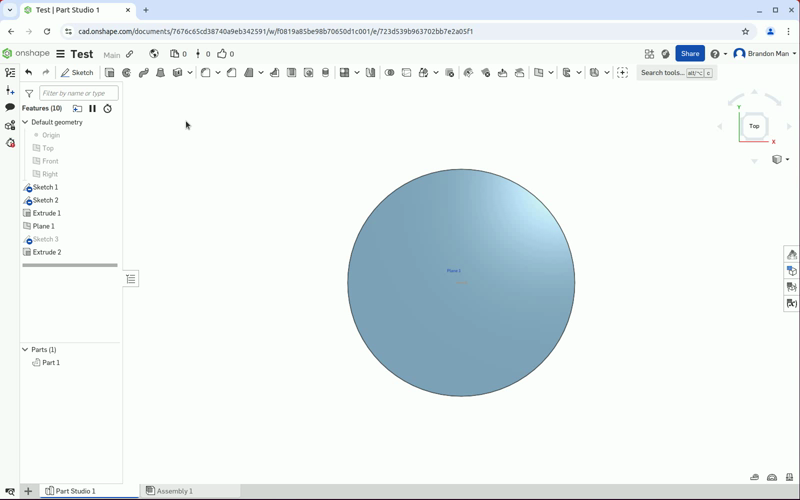
key(shift+h)
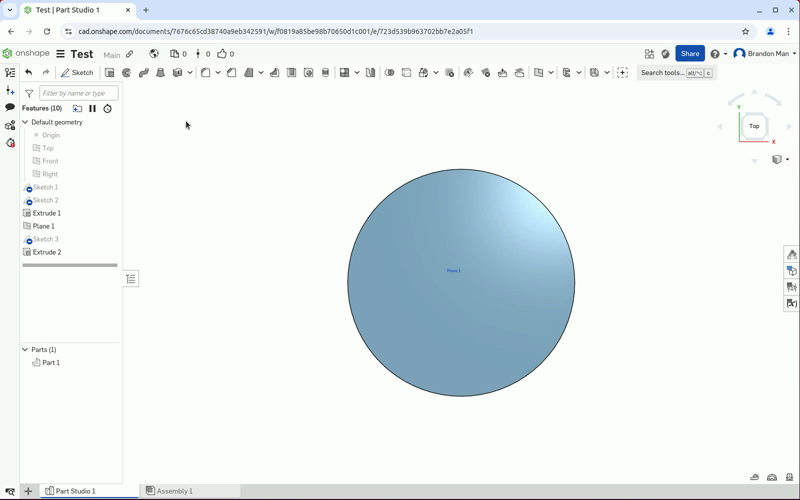
key(shift+7)
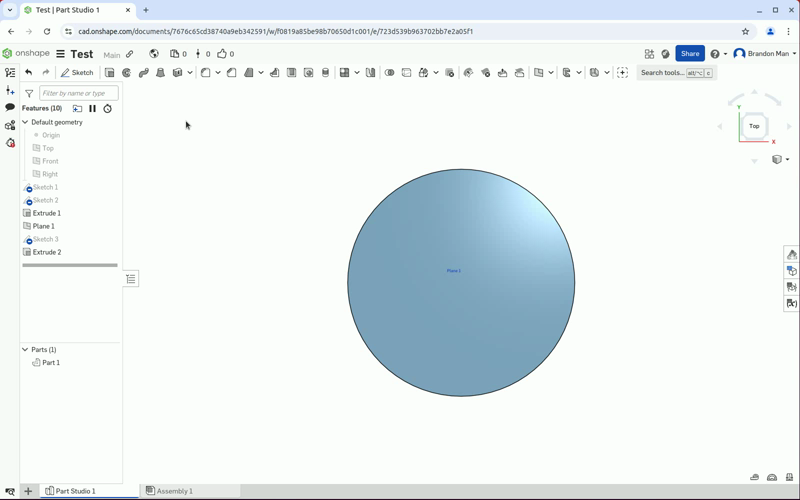
key(up, 3)
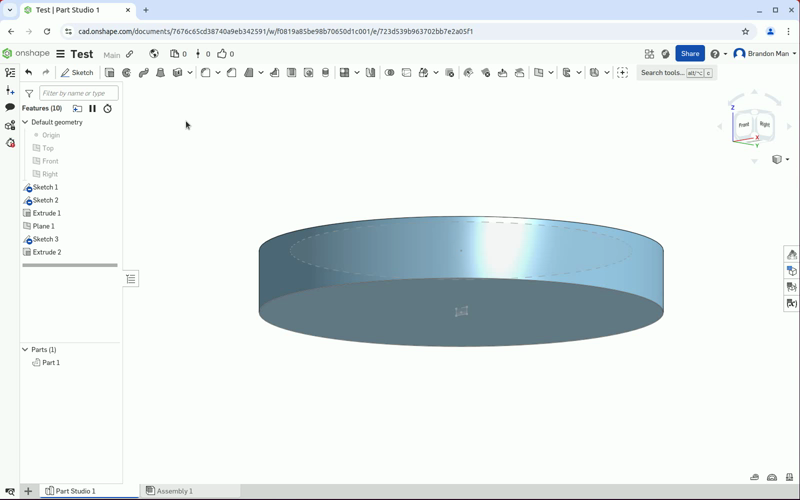
key(left, 3)
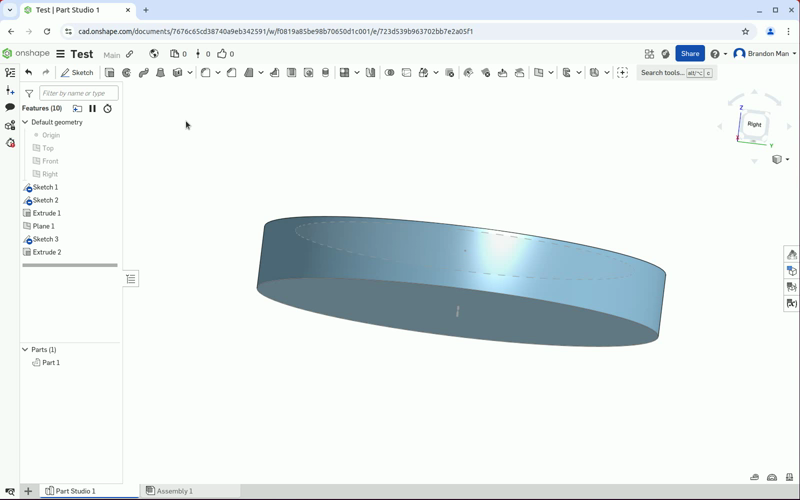
key(right, 3)
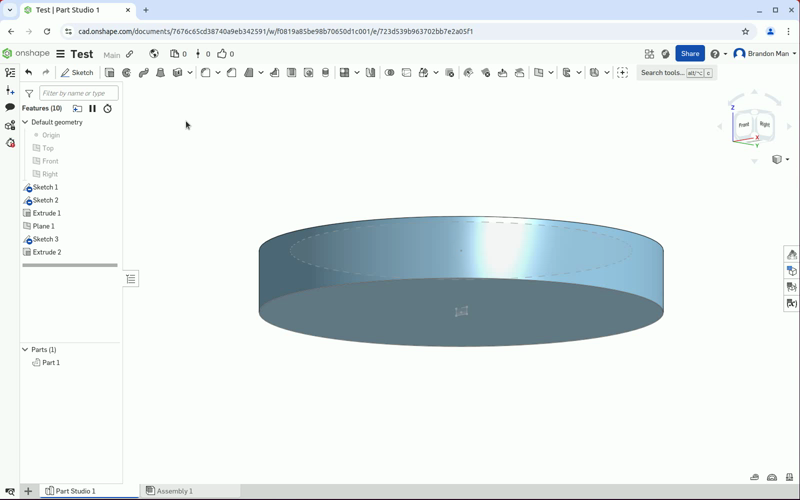
key(down, 3)
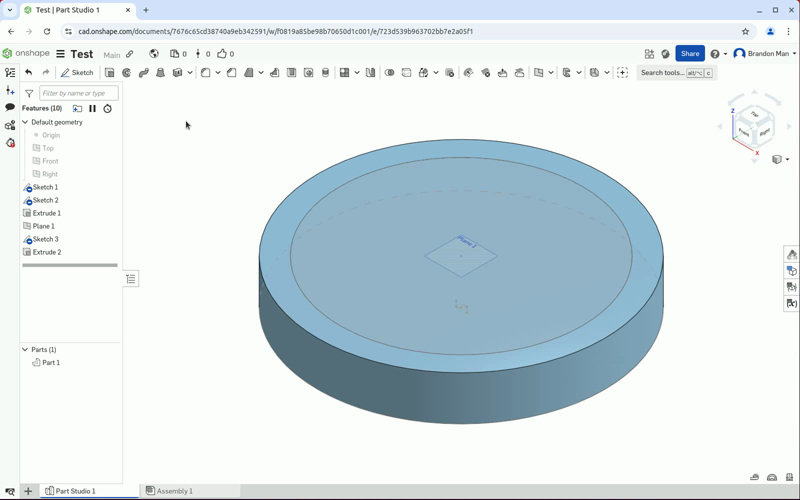
mouse_move(73, 189)
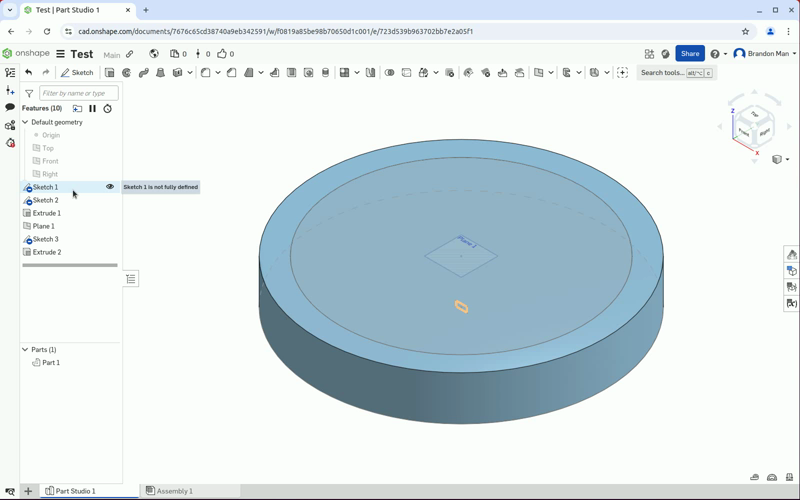
click(73, 189)